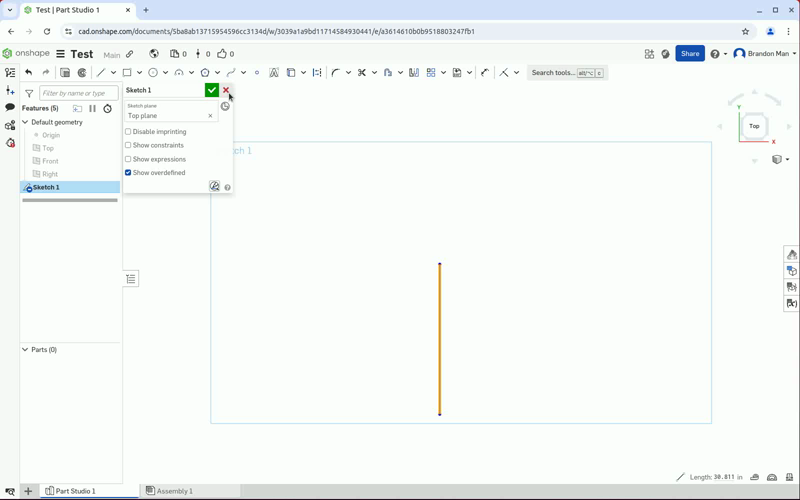
key(shift+h)
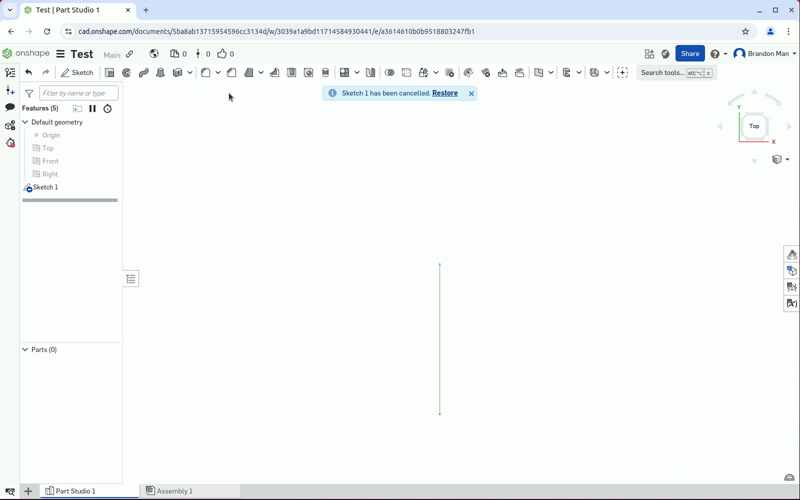
key(shift+s)
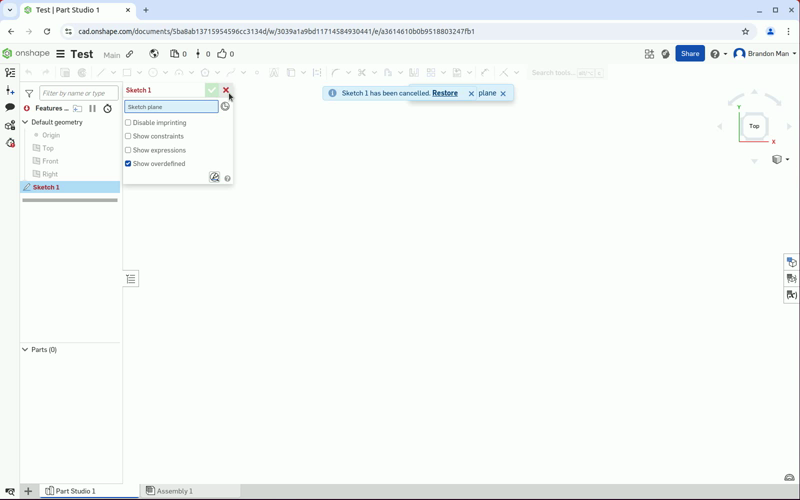
mouse_move(73, 150)
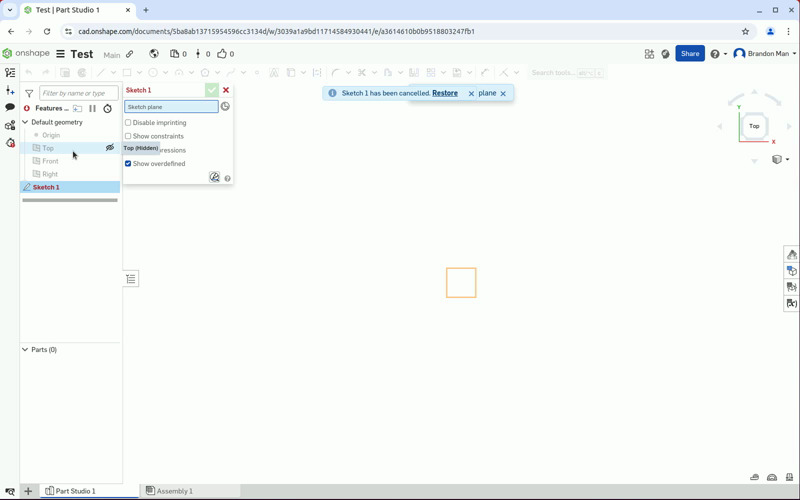
click(73, 150)
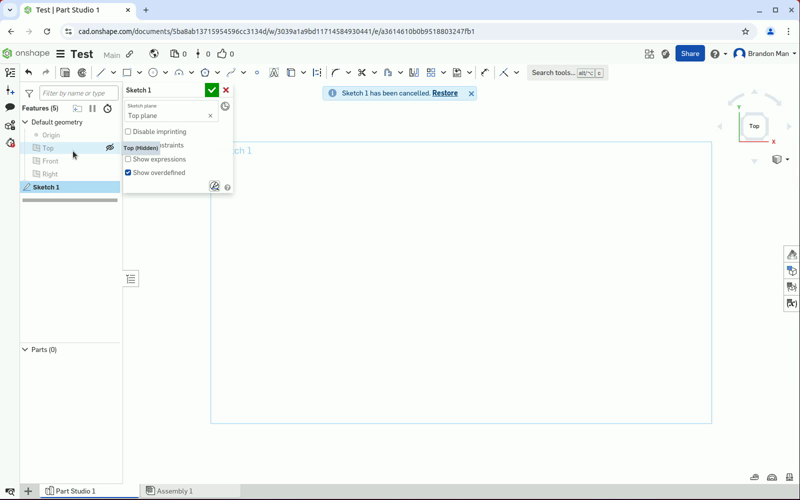
mouse_move(73, 352)
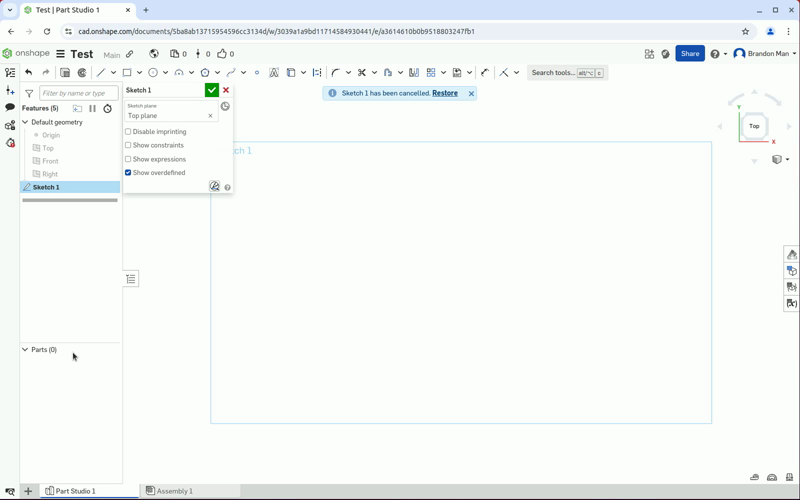
key(y)
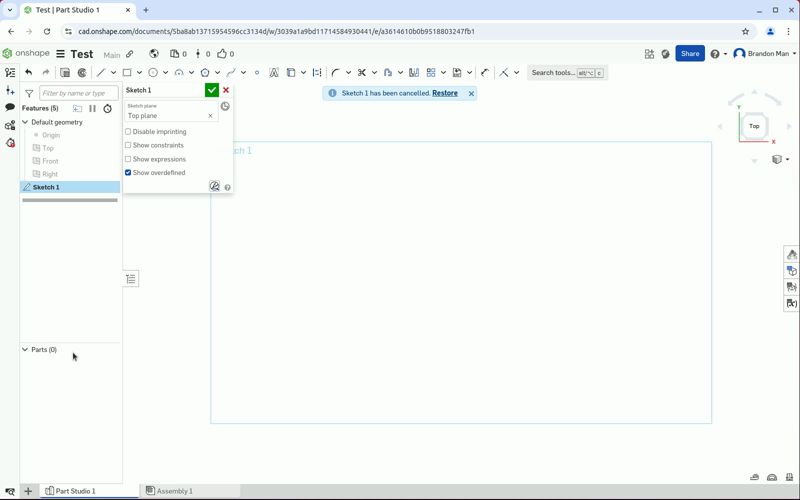
key(c)
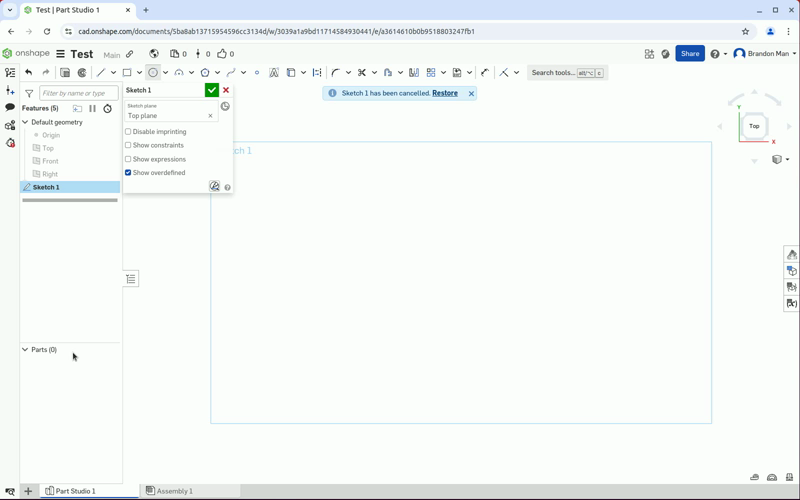
key_down(shift)
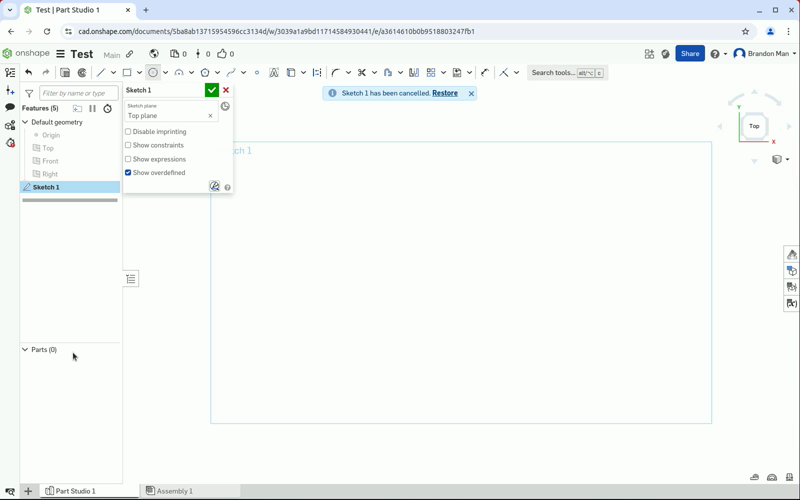
mouse_move(461, 282)
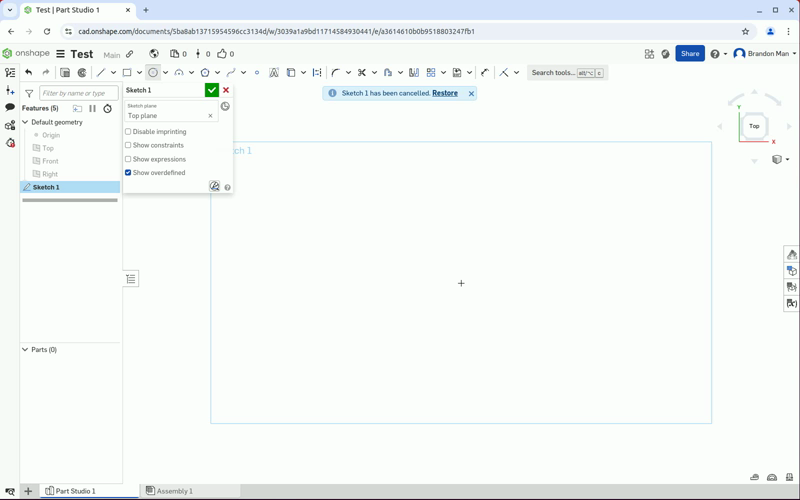
click(461, 282)
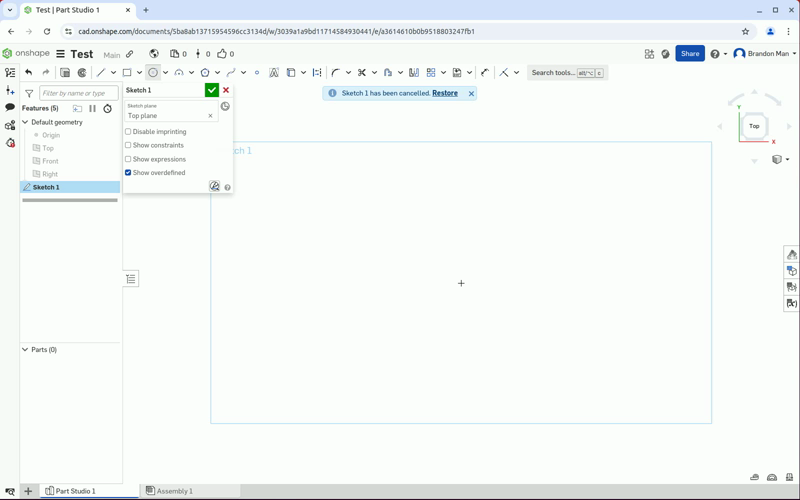
key_up(shift)
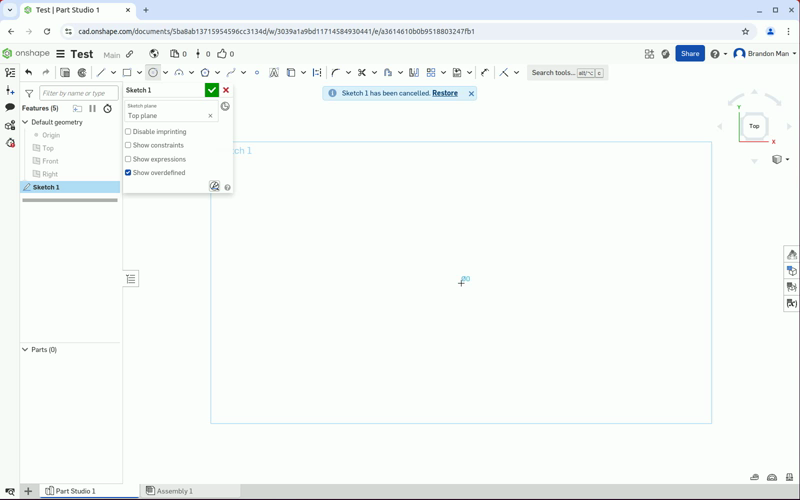
mouse_move(574, 282)
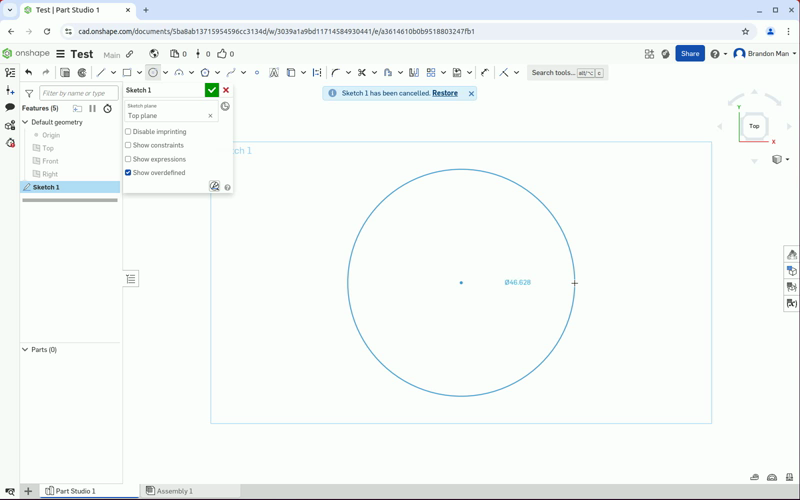
click(574, 282)
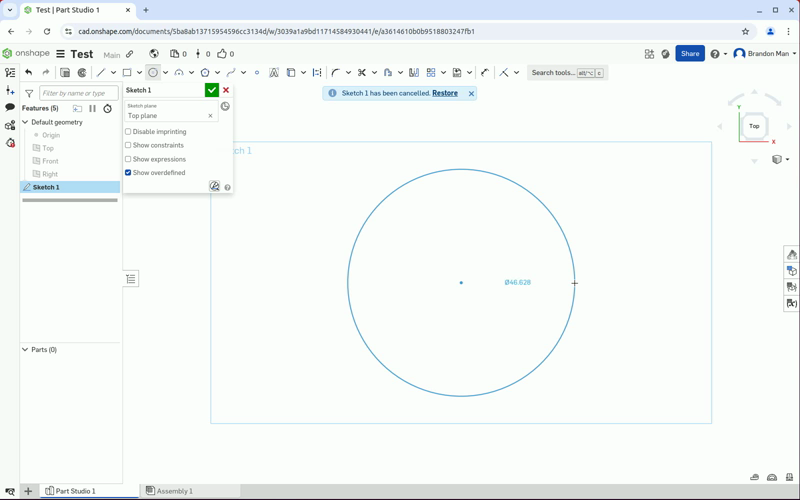
key(esc)
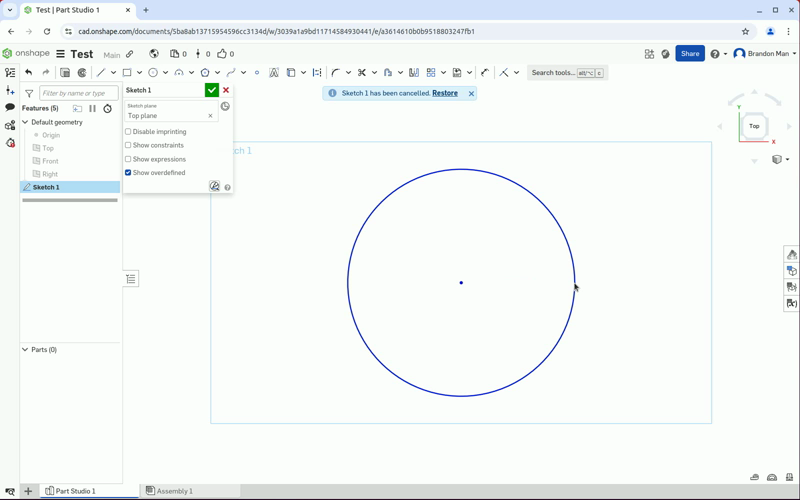
mouse_move(424, 248)
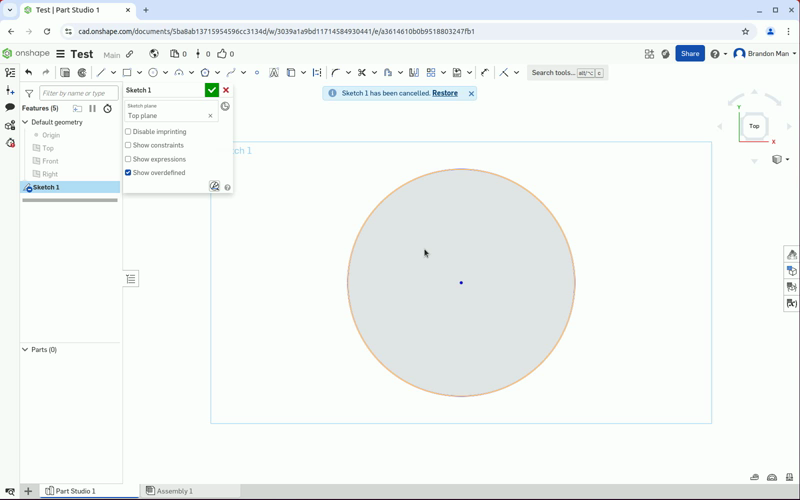
click(424, 248)
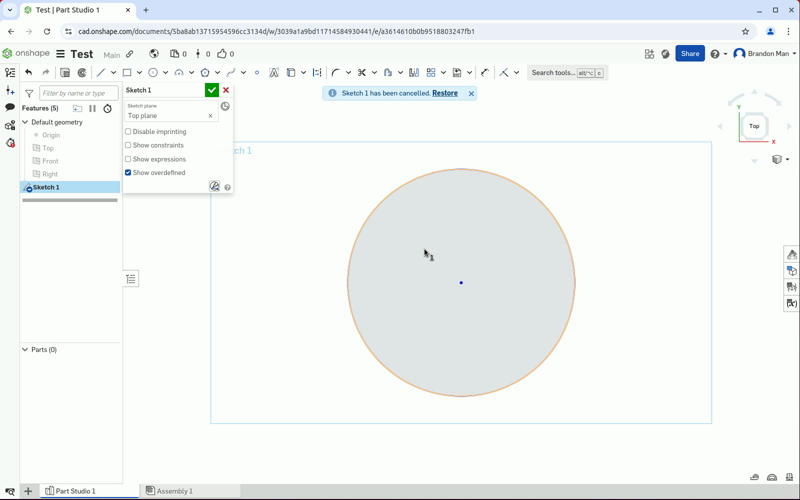
mouse_move(73, 352)
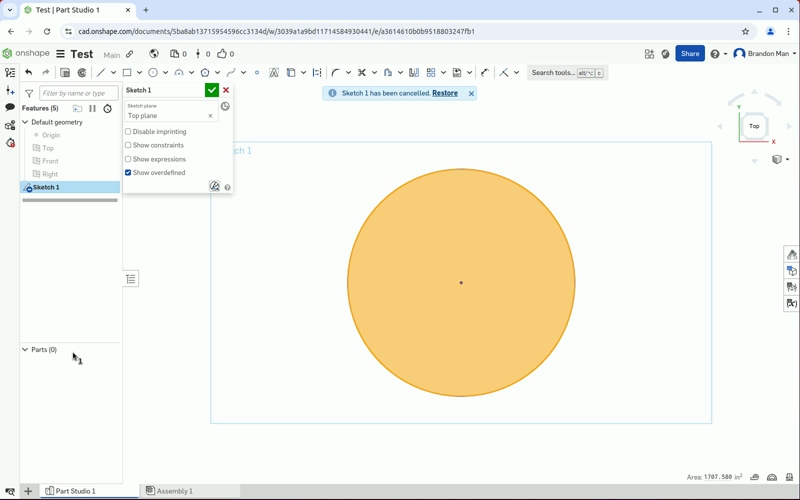
key(shift+y)
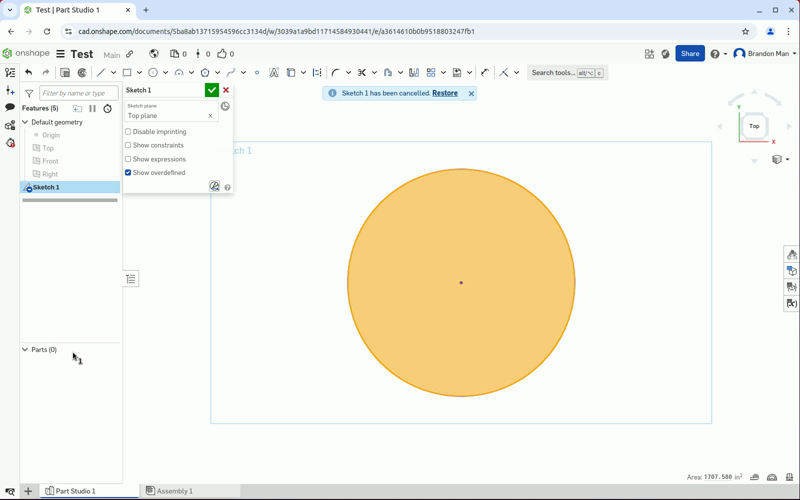
key(shift+e)
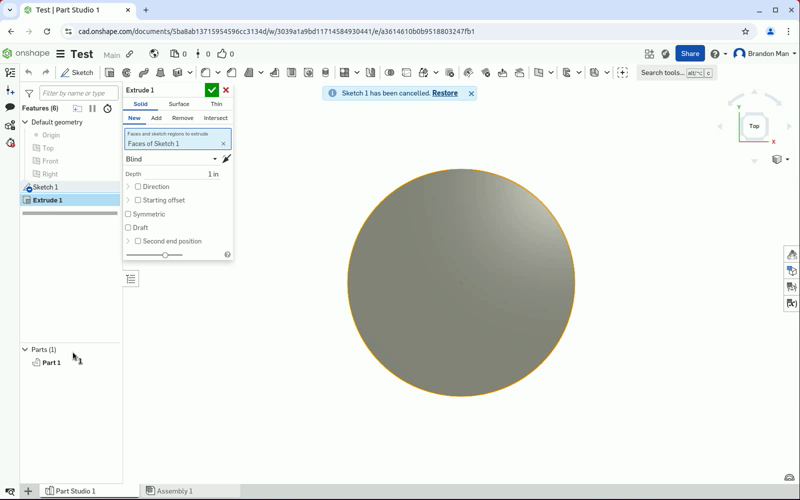
mouse_move(143, 106)
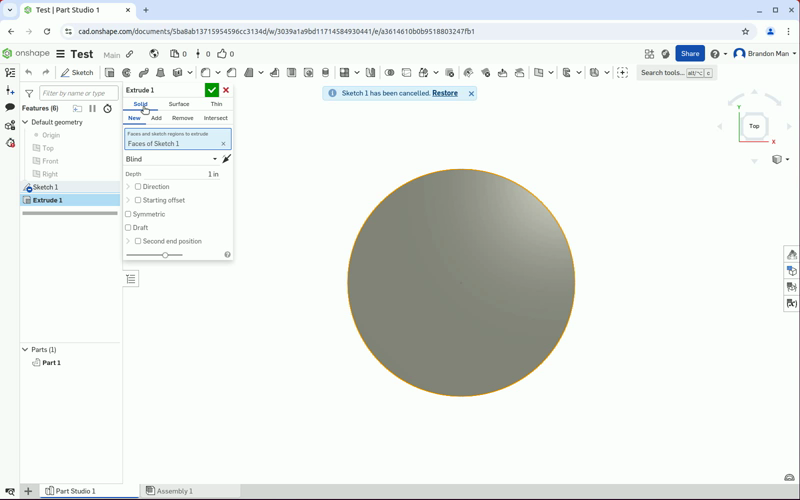
click(143, 106)
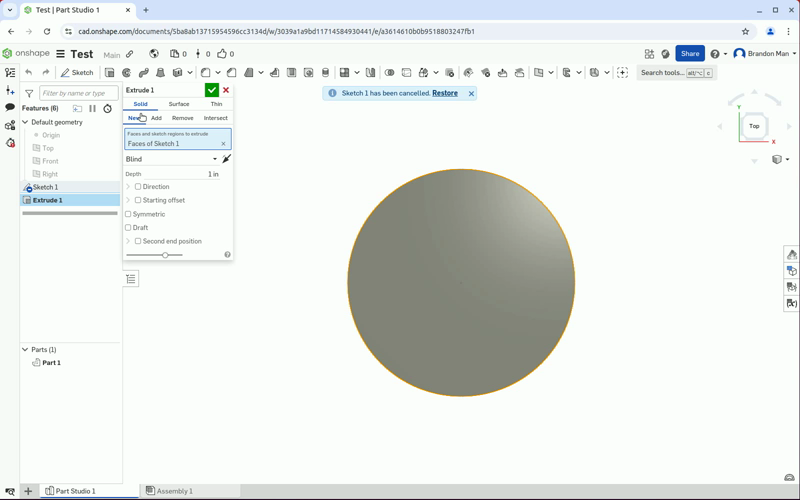
mouse_move(137, 120)
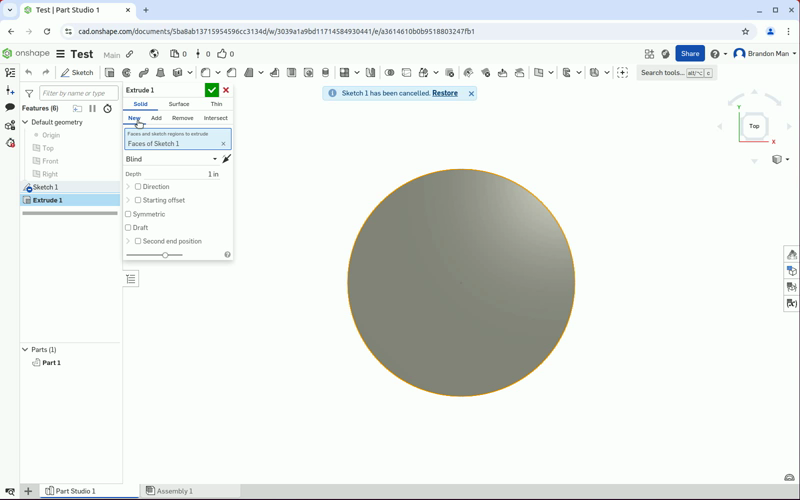
click(137, 120)
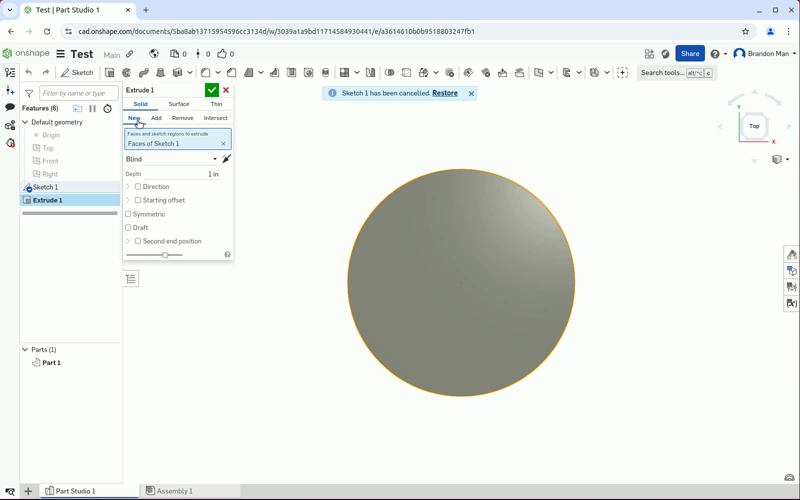
key(tab, 4)
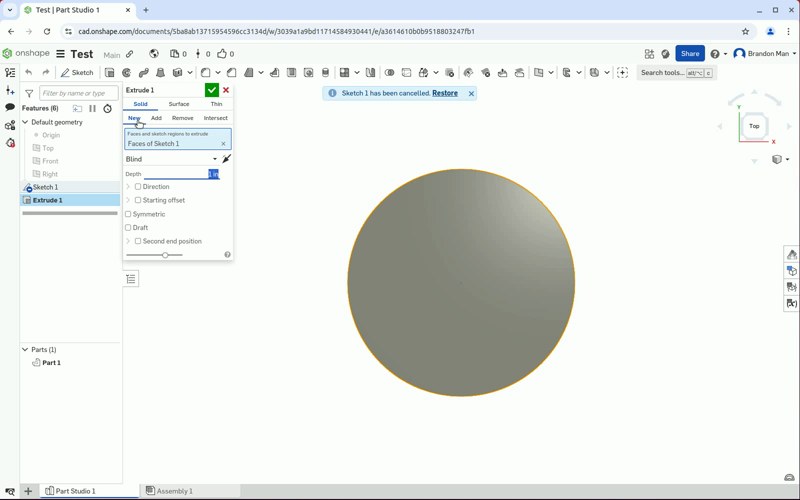
text(22.145)
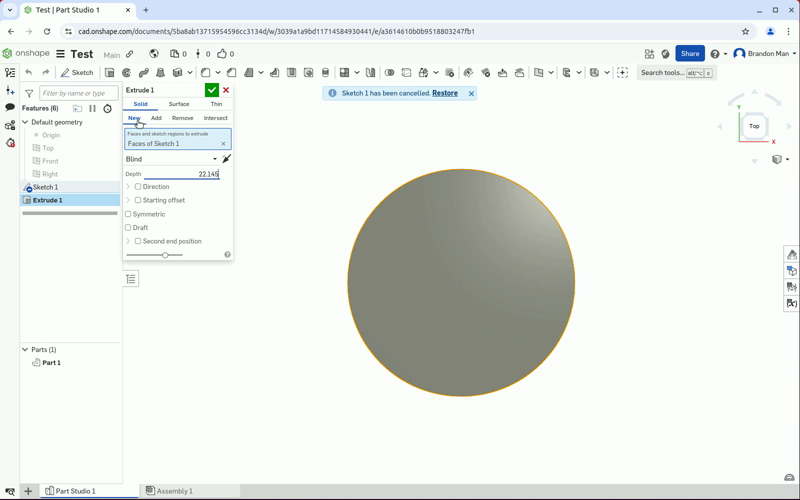
key(enter)
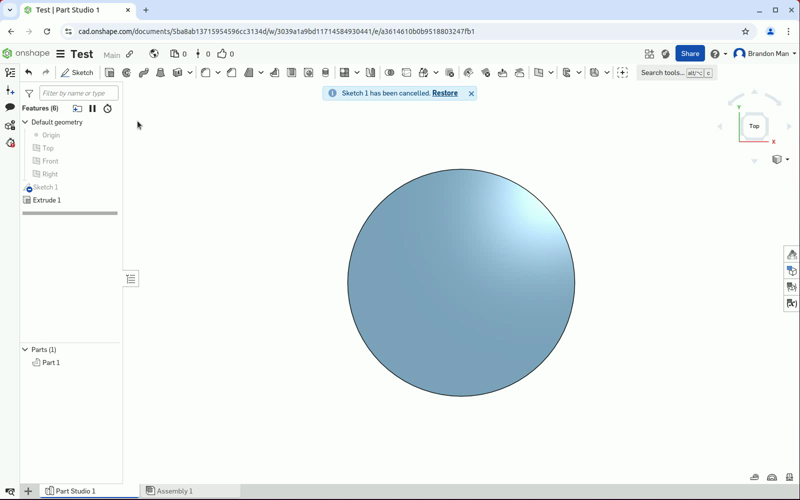
key(shift+h)
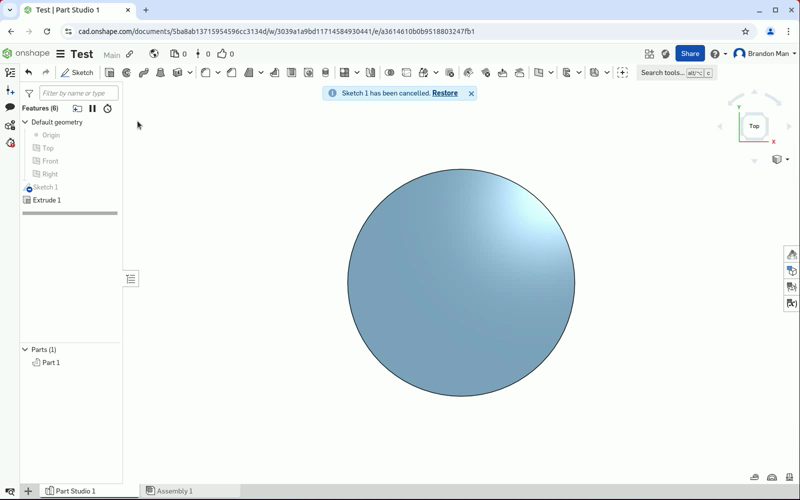
key(shift+h)
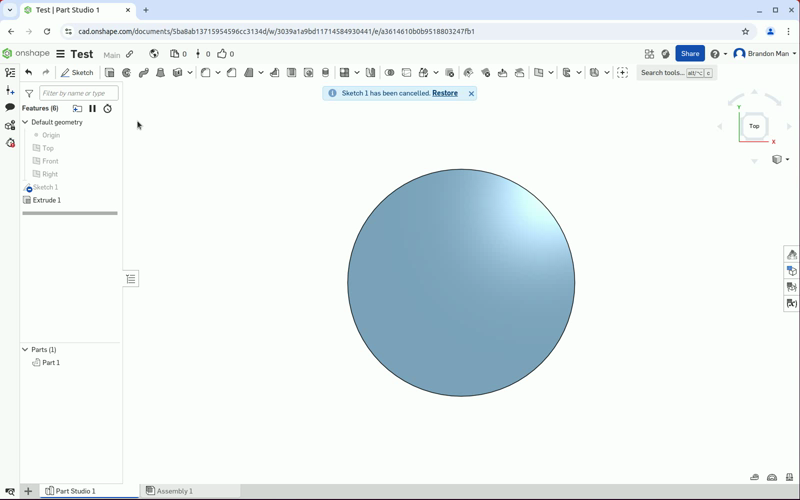
mouse_move(73, 189)
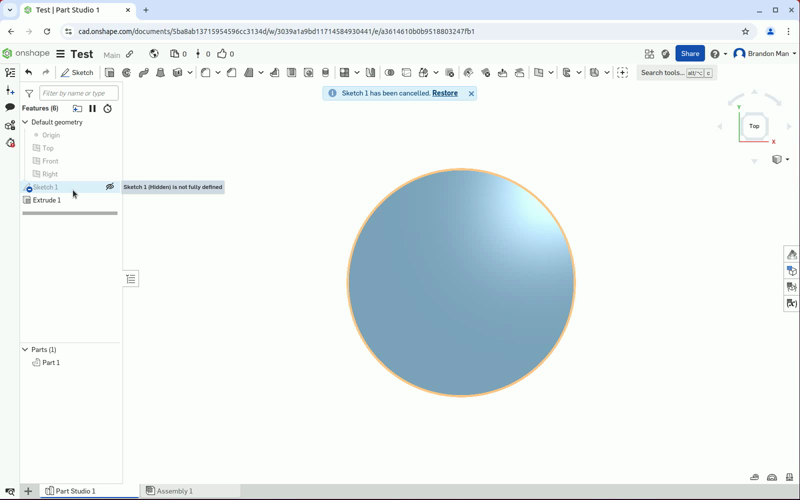
click(73, 189)
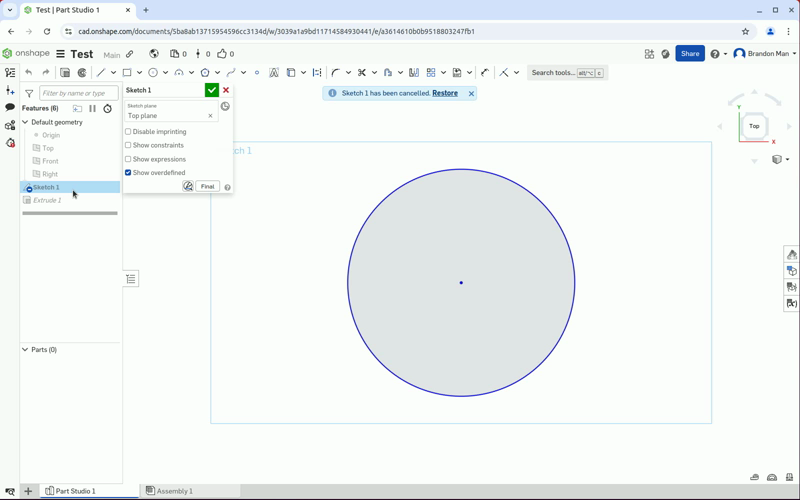
mouse_move(229, 92)
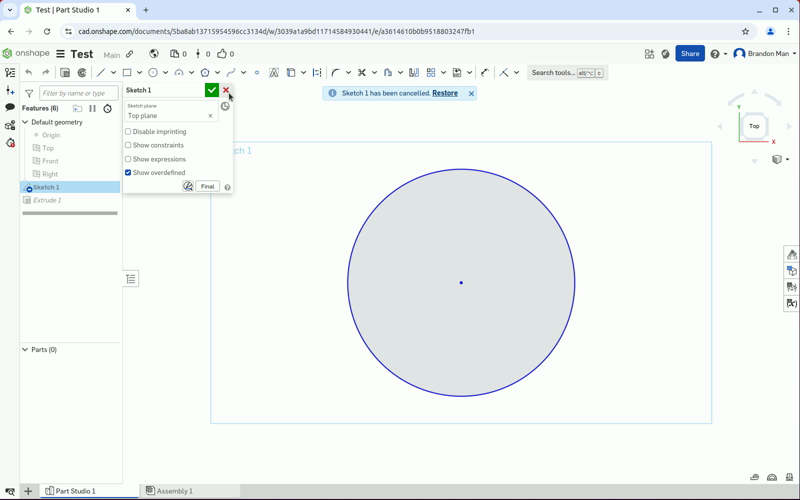
click(229, 92)
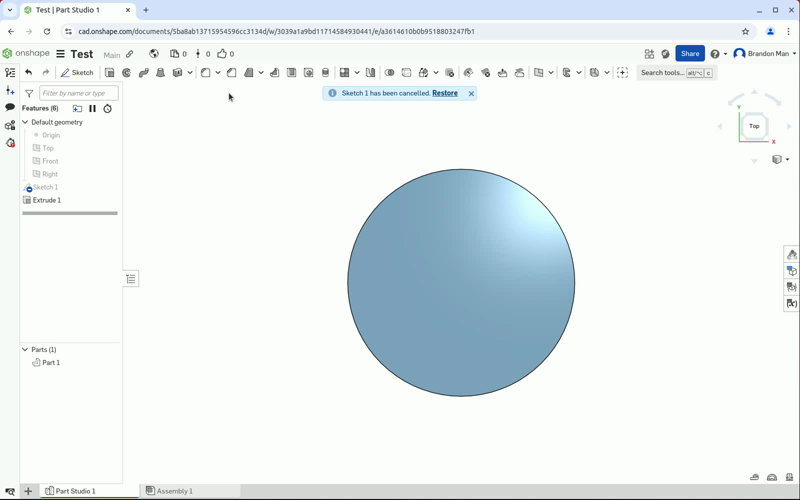
mouse_move(541, 75)
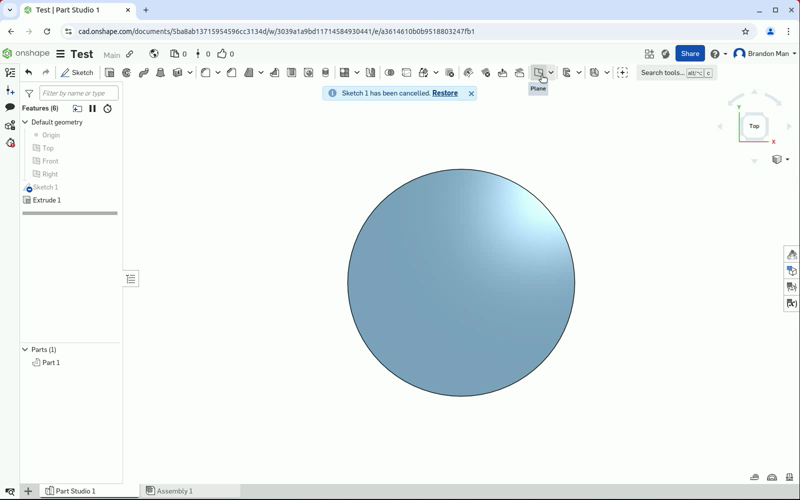
click(541, 75)
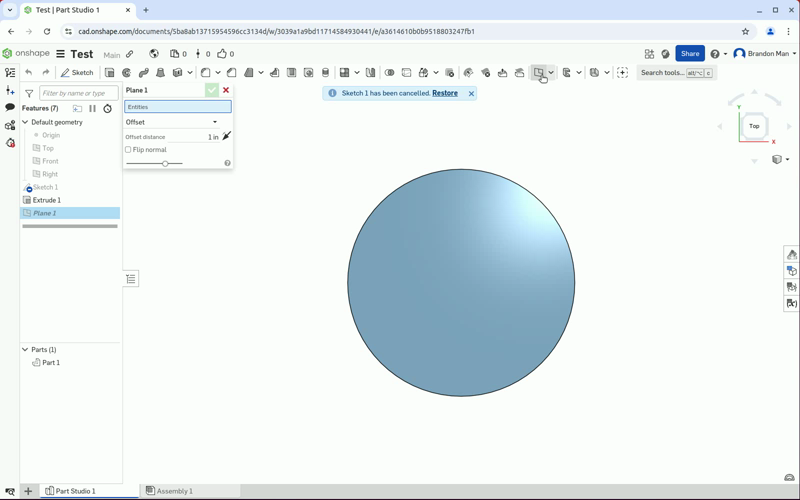
mouse_move(73, 150)
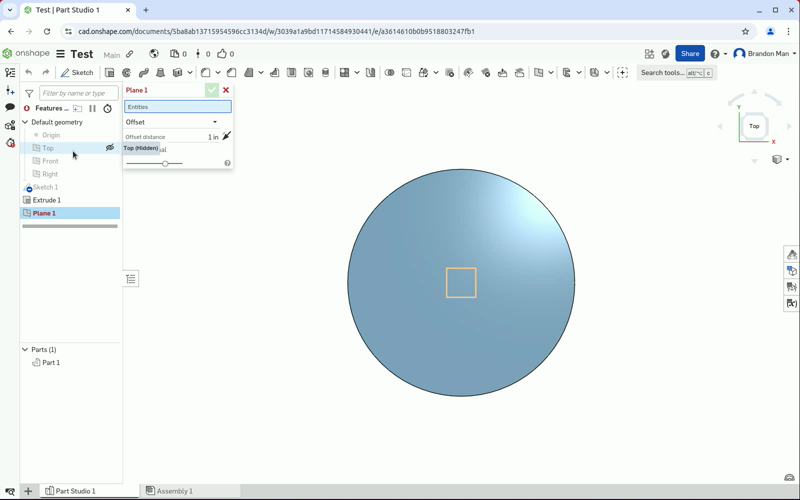
click(73, 150)
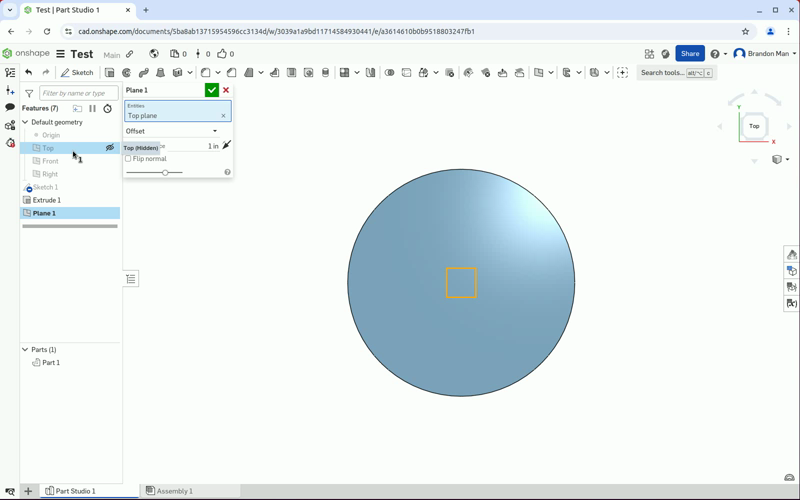
key(tab, 2)
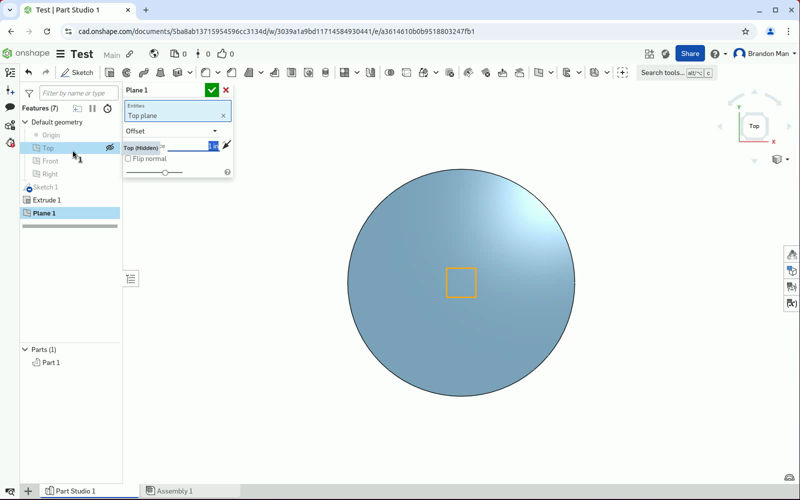
text(22.153)
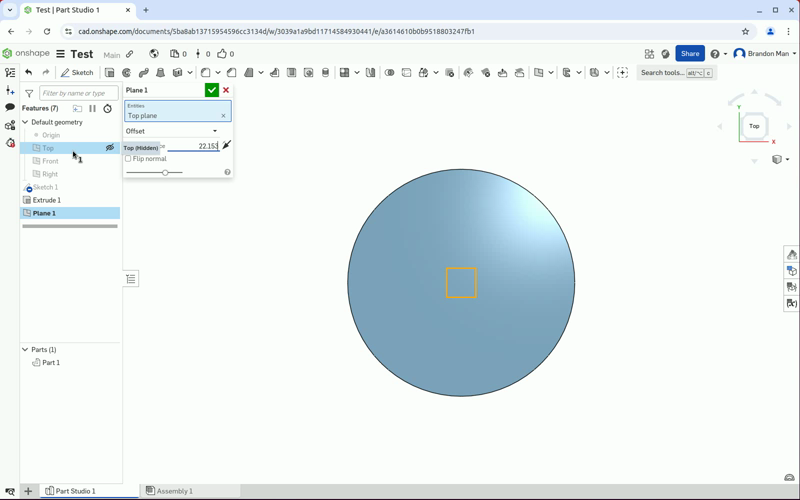
key(enter, 2)
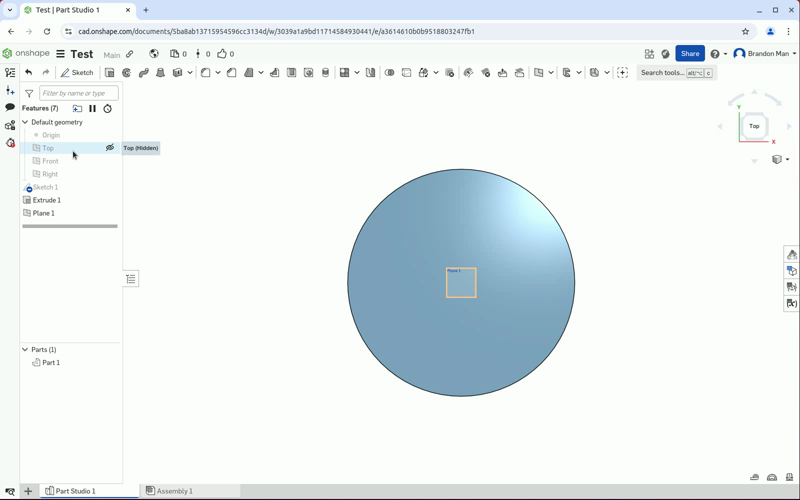
key(shift+s)
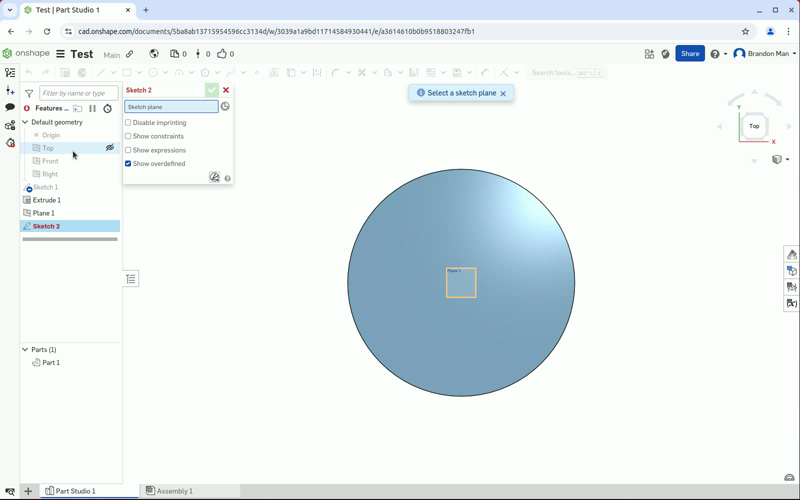
mouse_move(73, 215)
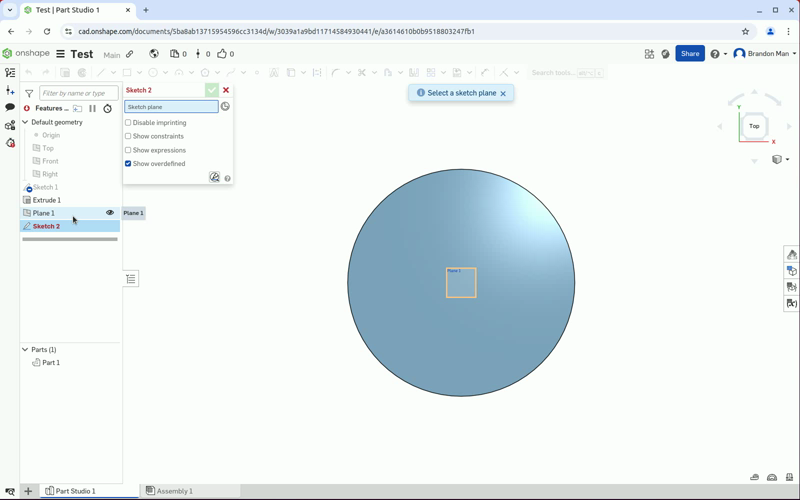
click(73, 215)
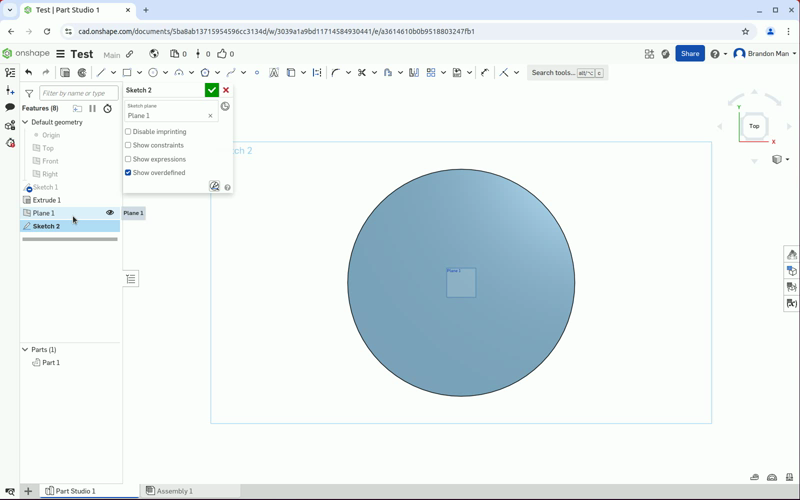
mouse_move(73, 352)
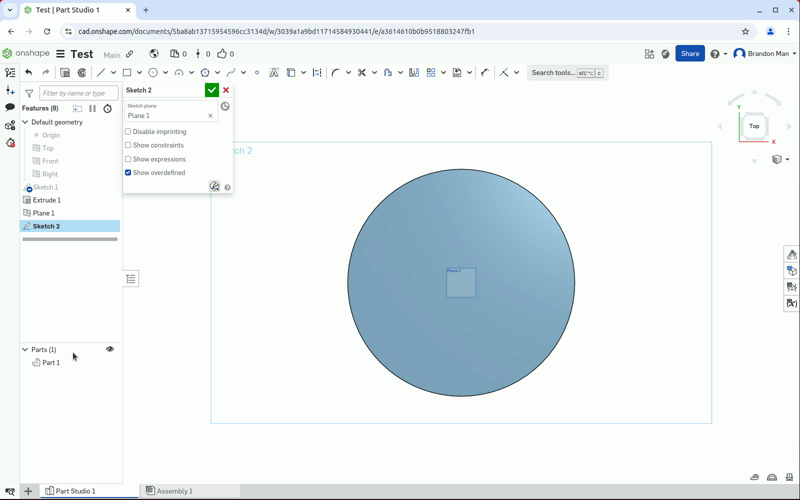
key(y)
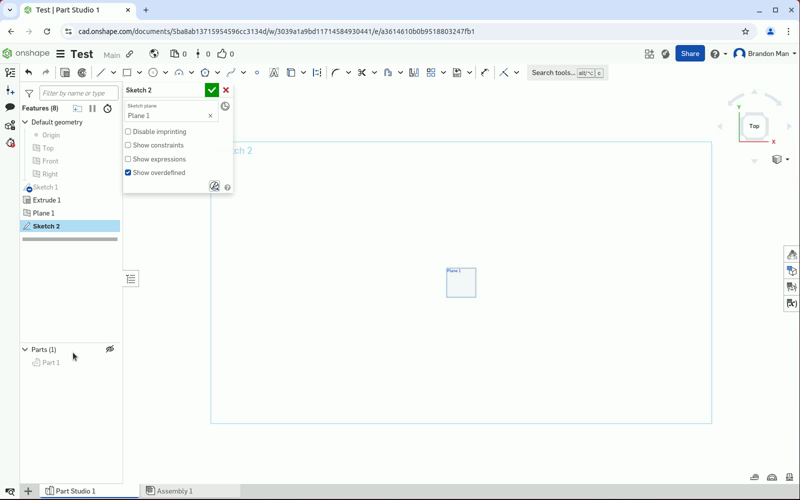
key(c)
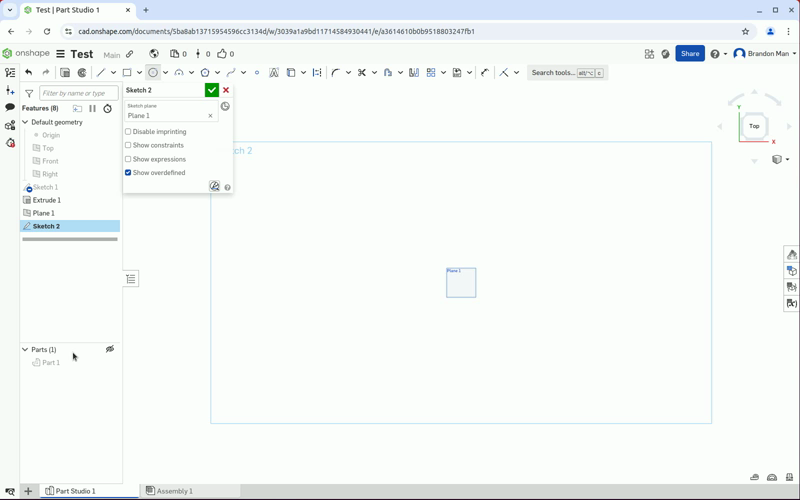
key_down(shift)
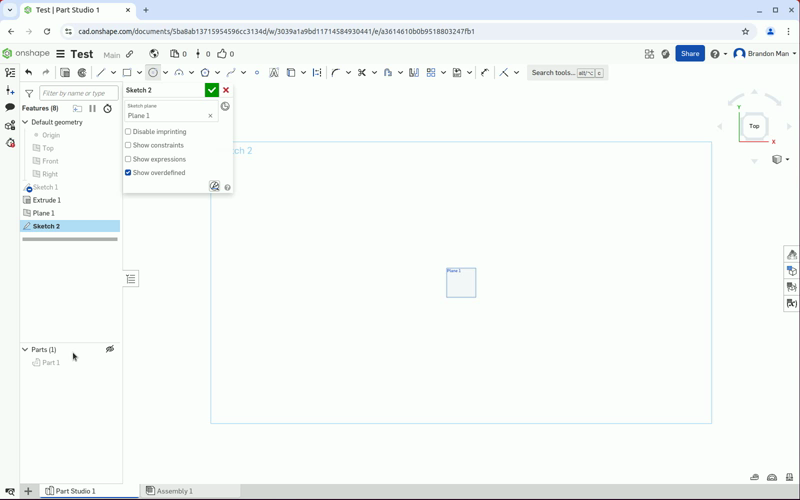
mouse_move(461, 282)
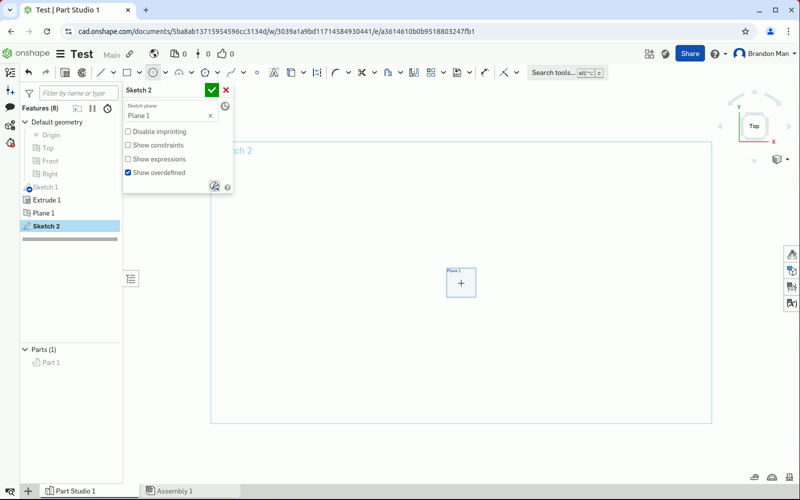
click(461, 282)
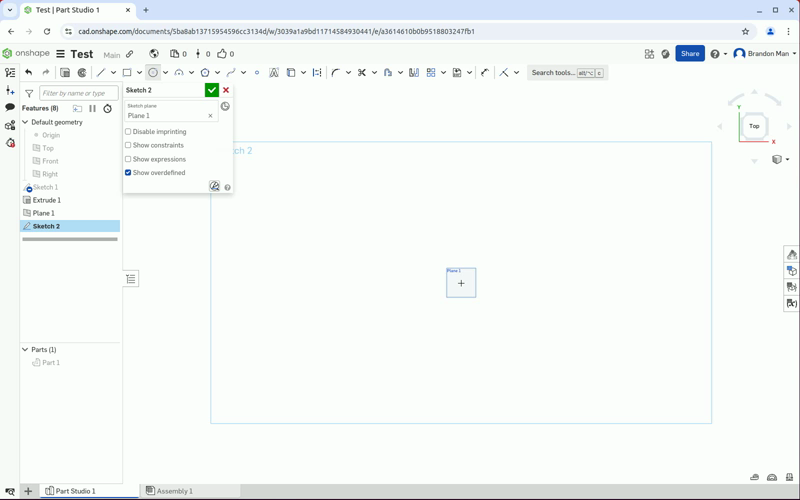
key_up(shift)
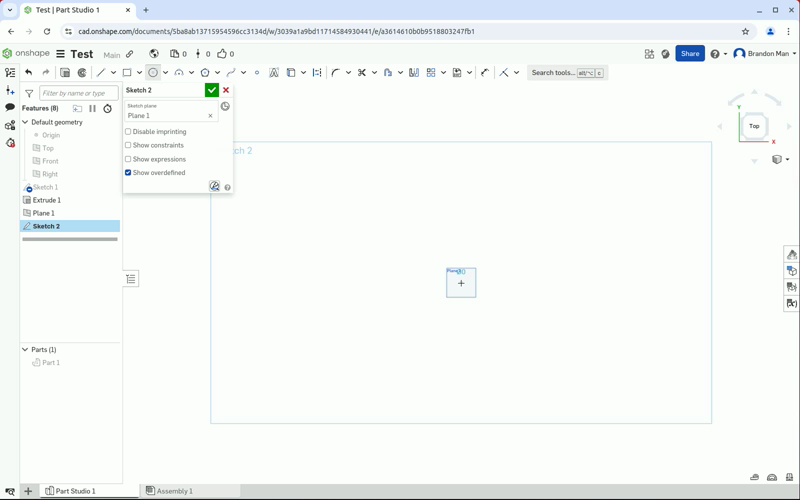
mouse_move(513, 282)
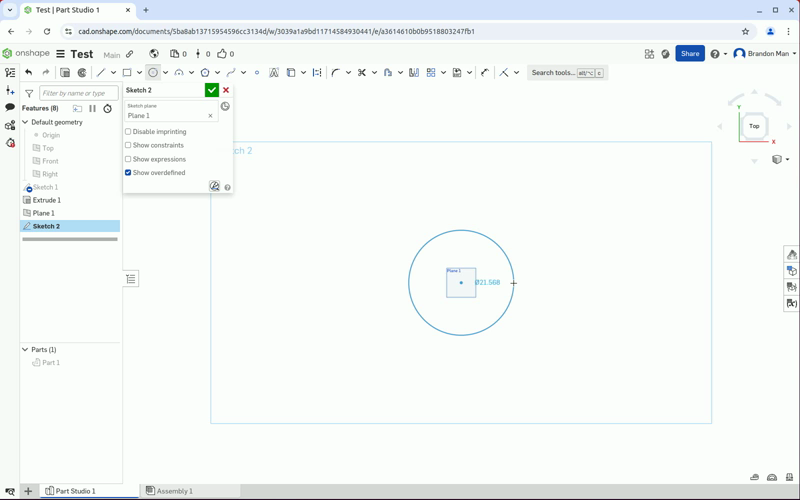
click(513, 282)
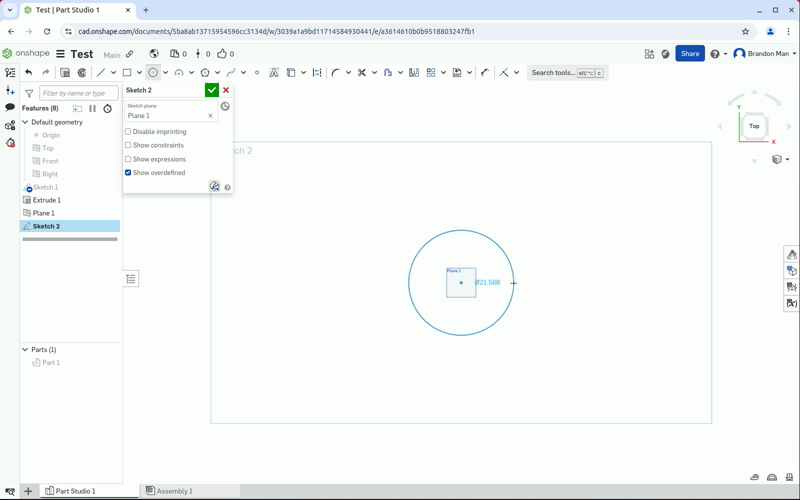
key(esc)
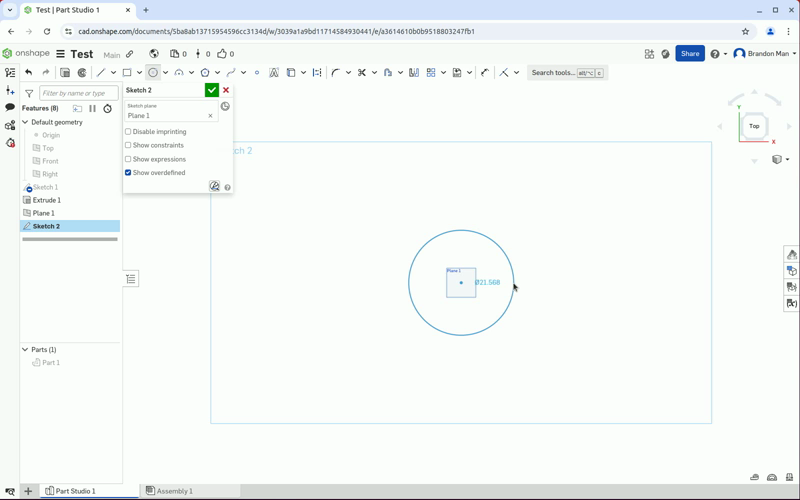
mouse_move(496, 279)
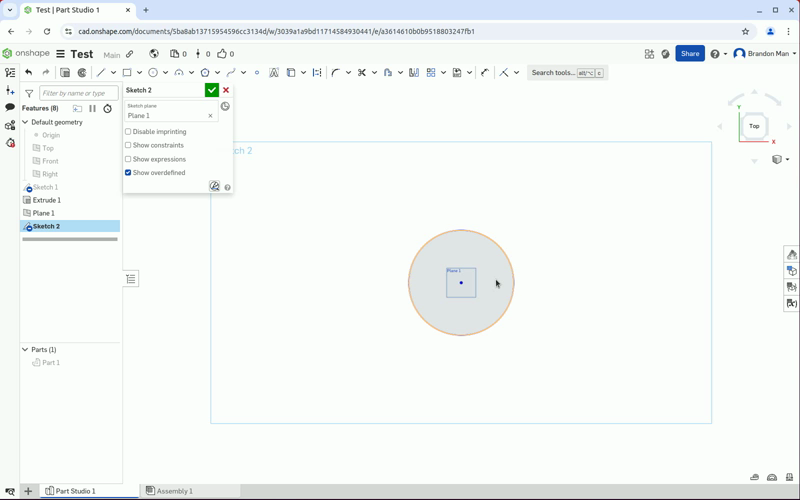
click(496, 279)
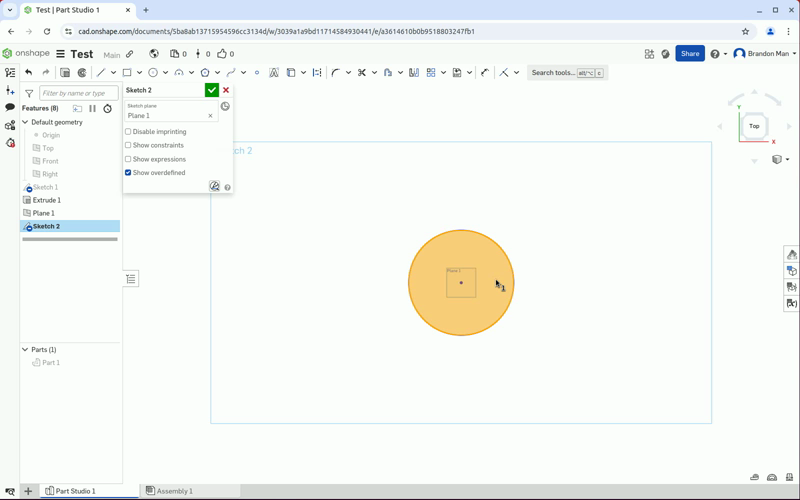
mouse_move(73, 352)
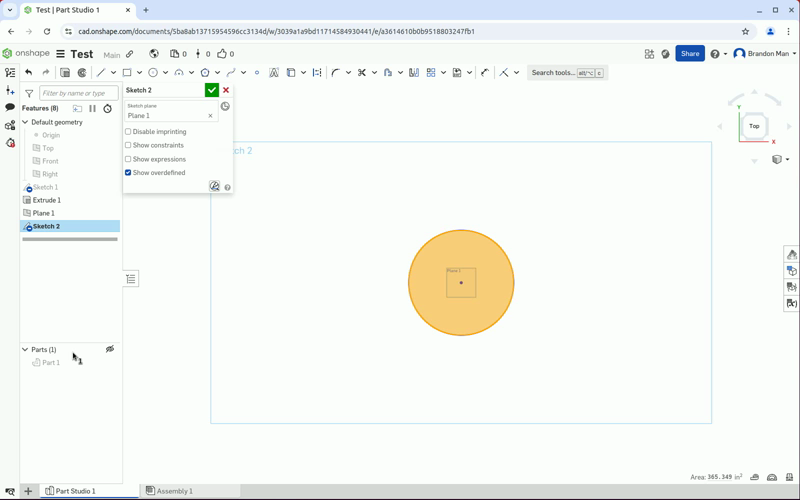
key(shift+y)
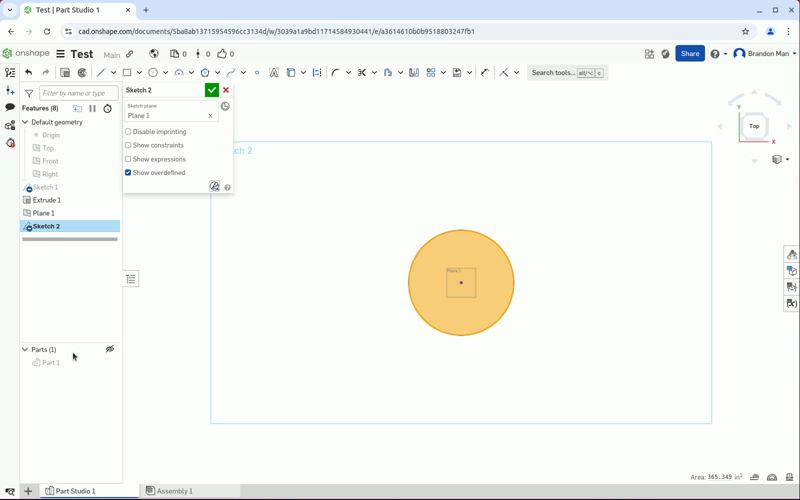
key(shift+e)
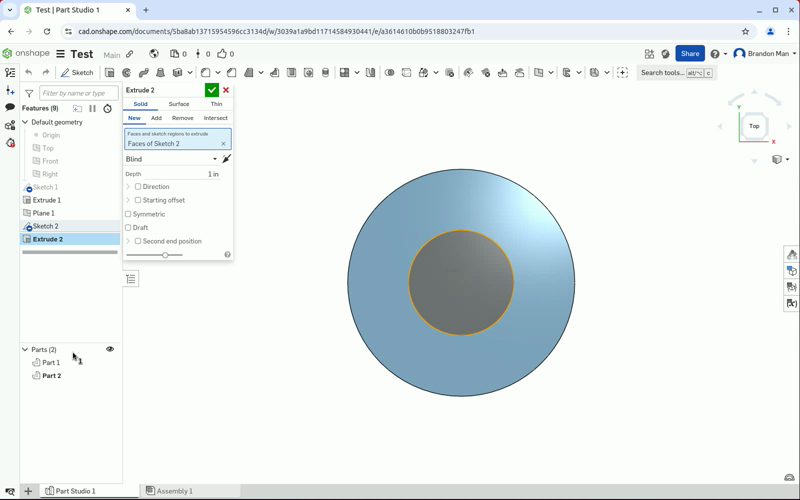
mouse_move(143, 106)
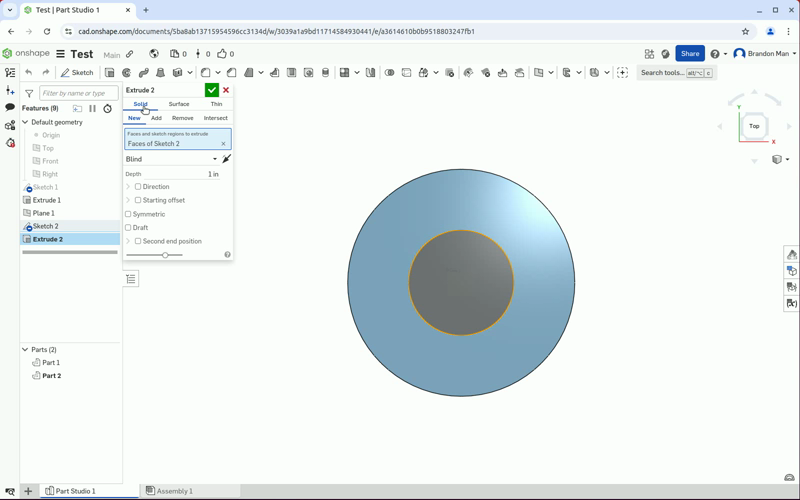
click(143, 106)
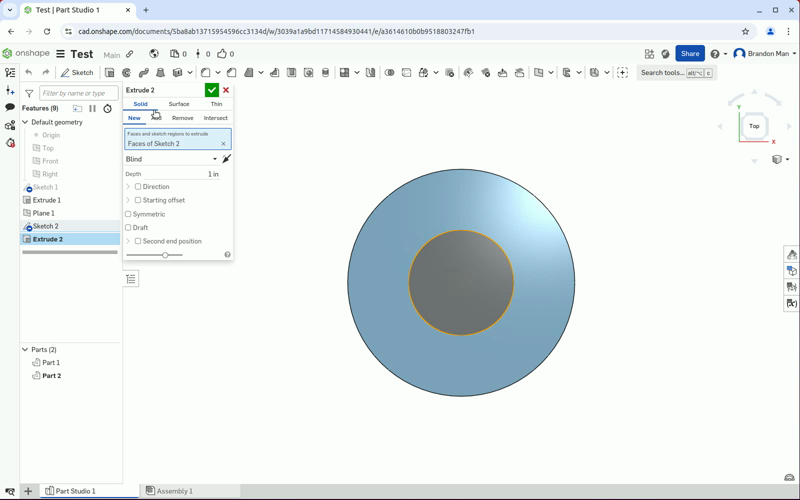
mouse_move(186, 120)
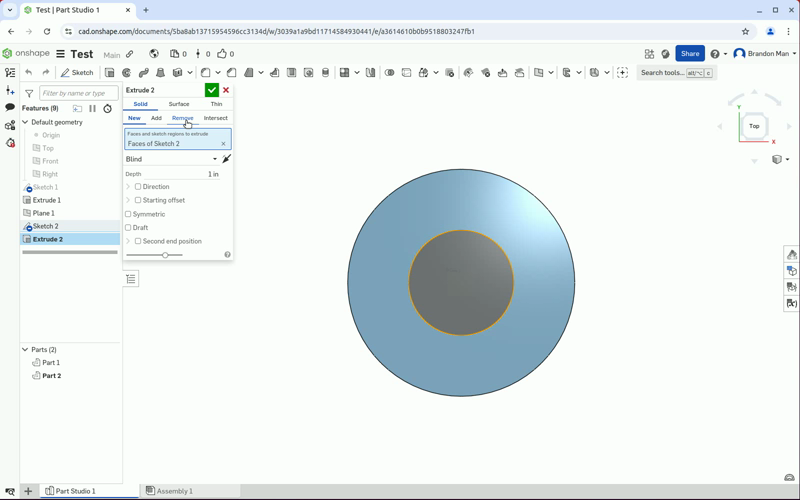
click(186, 120)
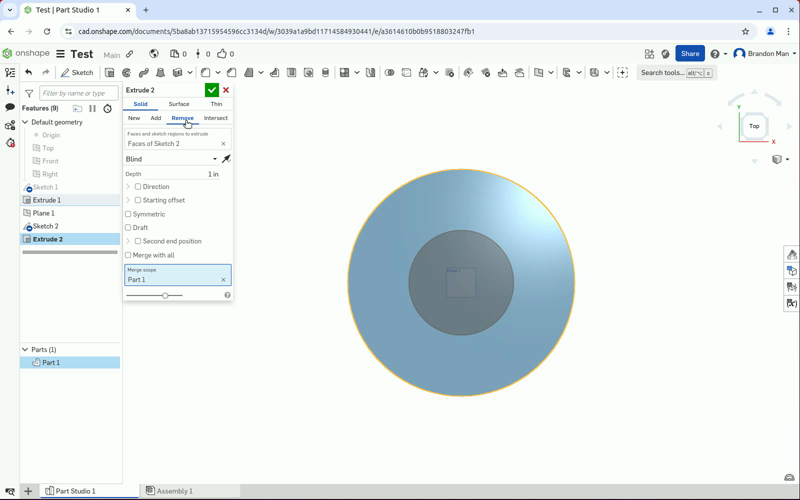
key(tab, 4)
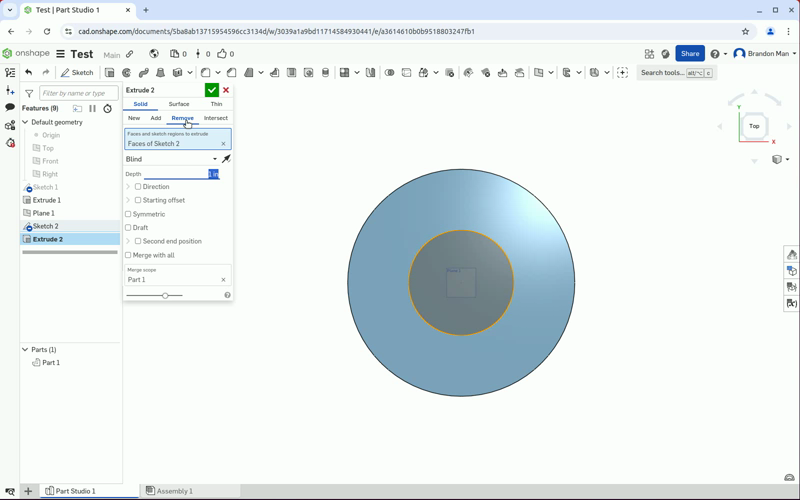
text(14.683)
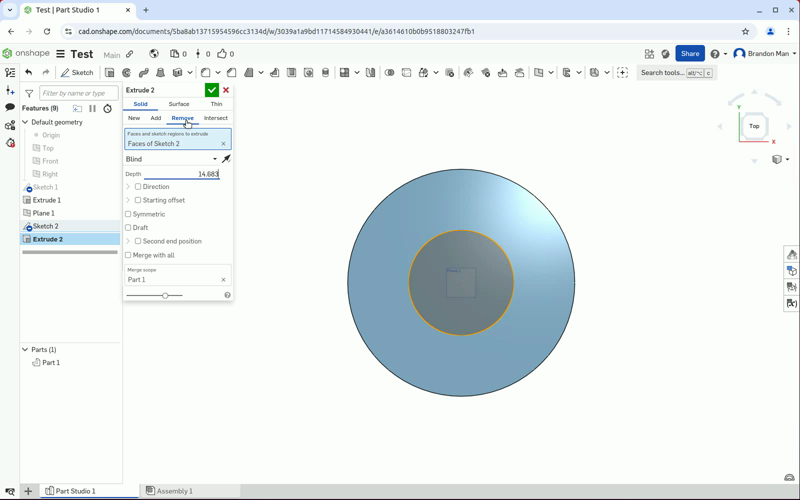
key(tab, 6)
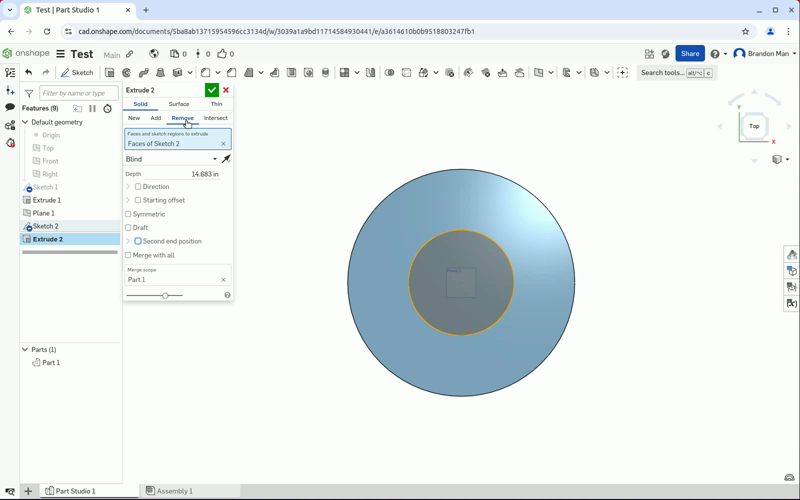
key(space)
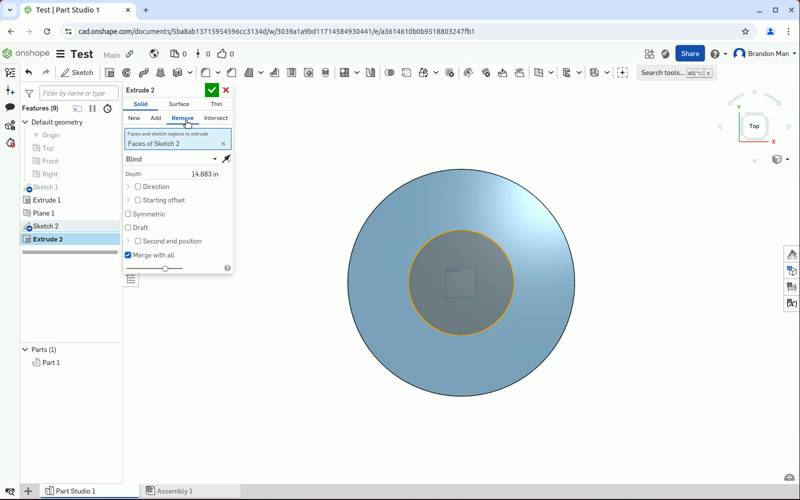
key(enter)
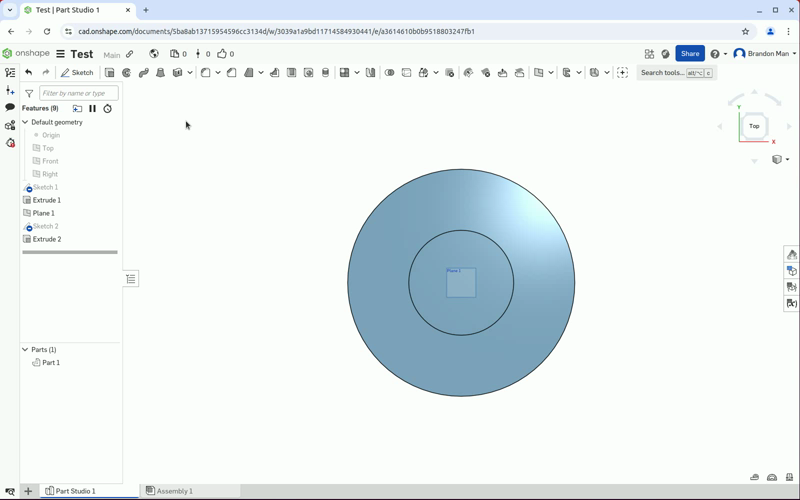
key(shift+h)
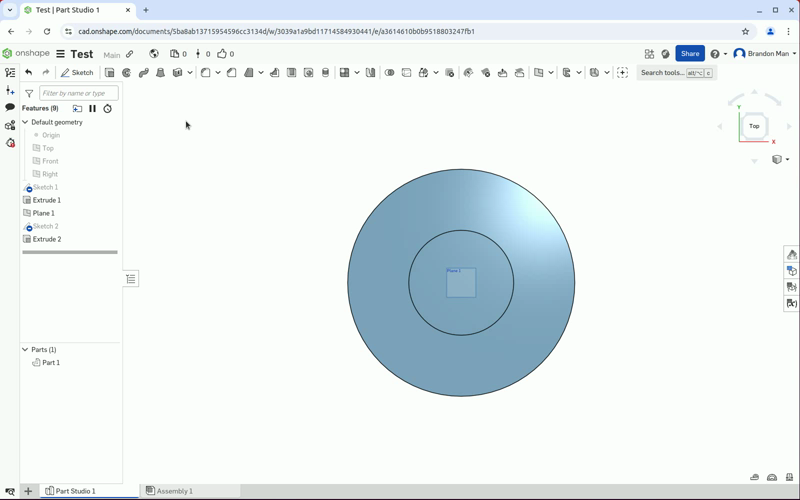
key(shift+h)
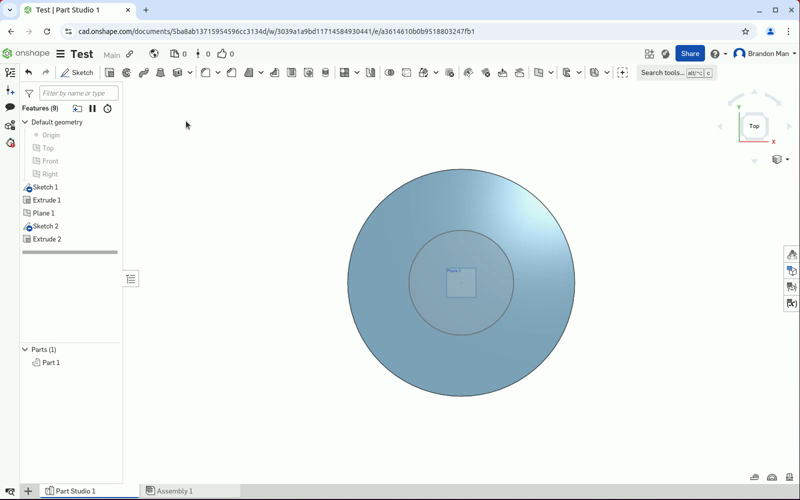
key(shift+7)
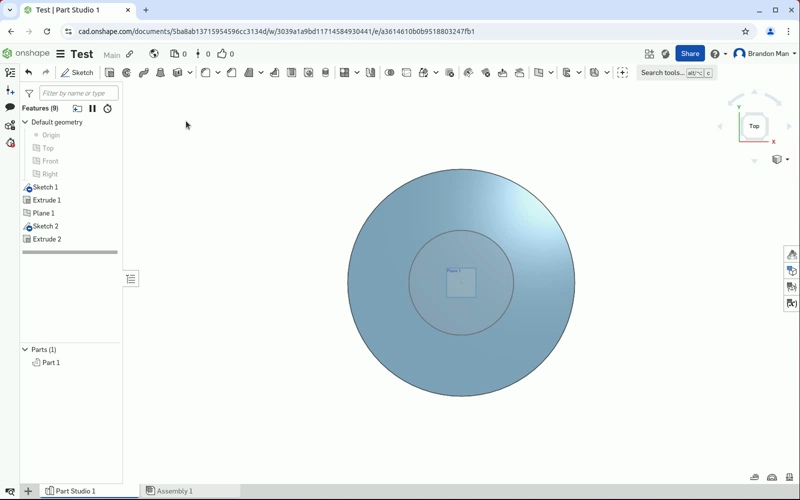
key(up, 3)
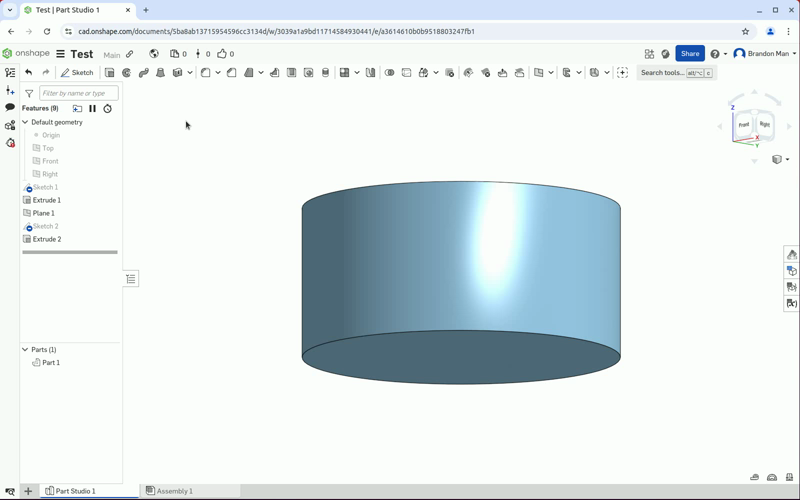
key(left, 3)
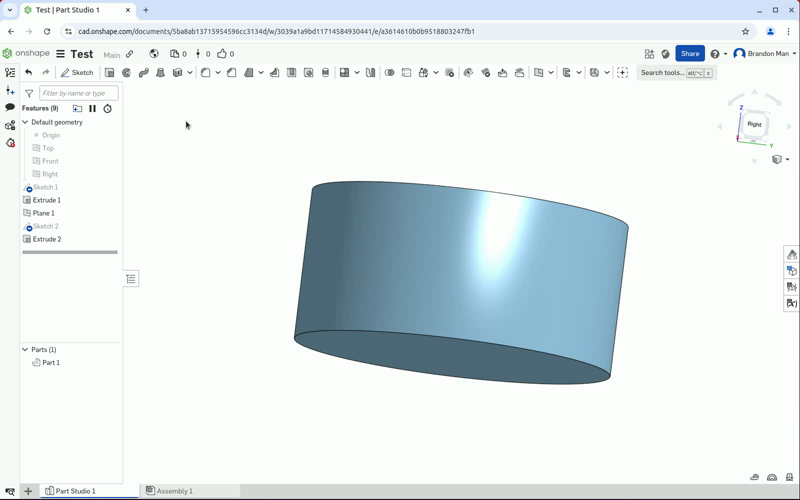
key(right, 3)
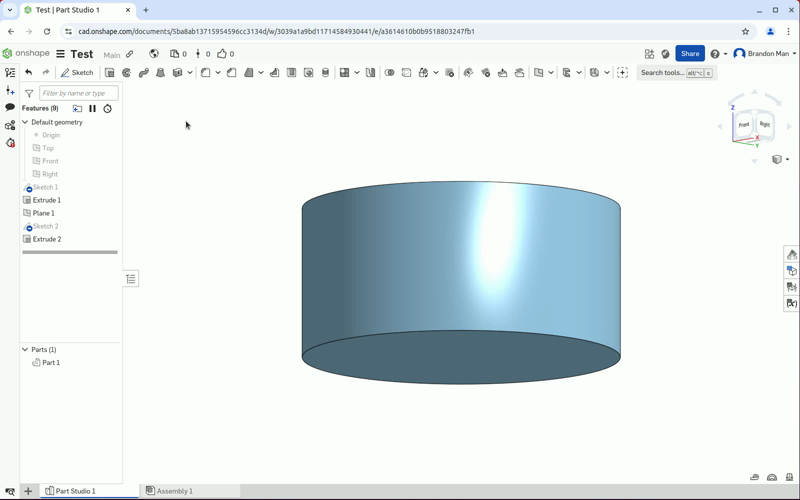
key(down, 3)
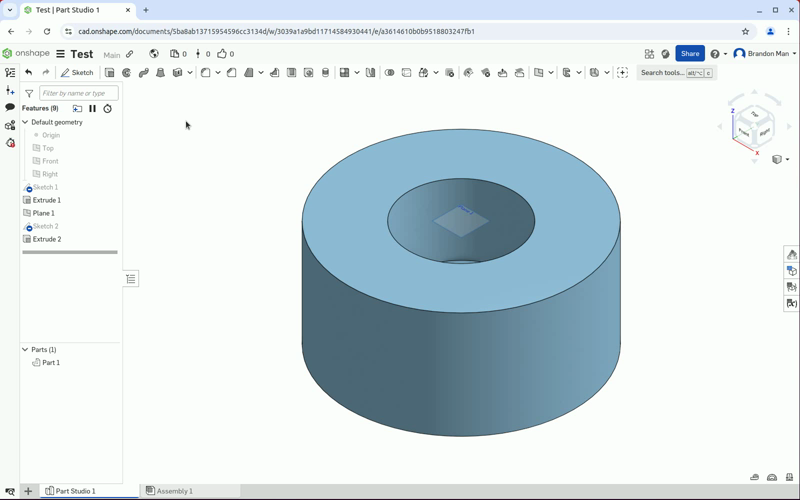
mouse_move(73, 189)
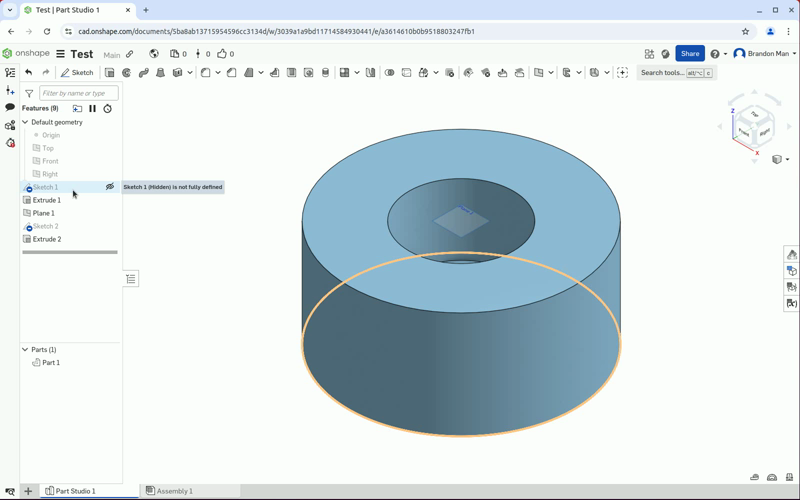
click(73, 189)